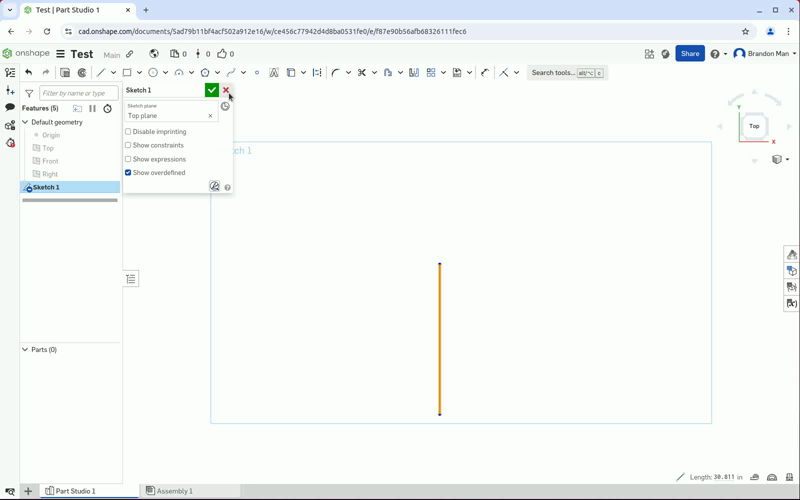
key(shift+h)
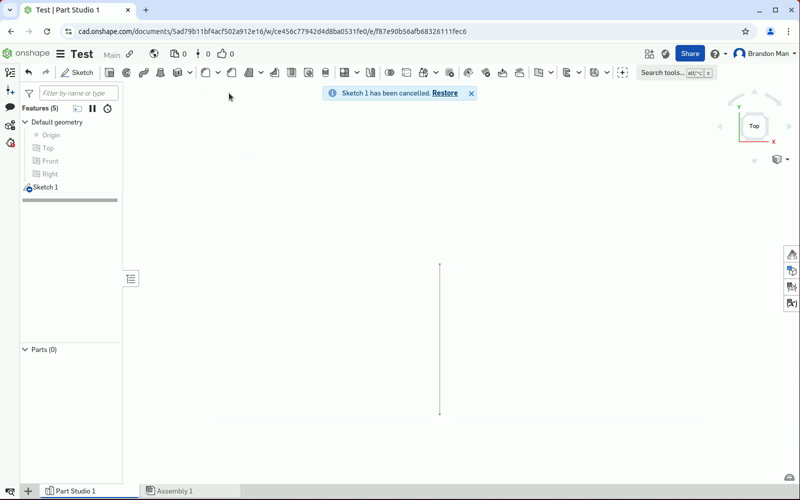
key(shift+s)
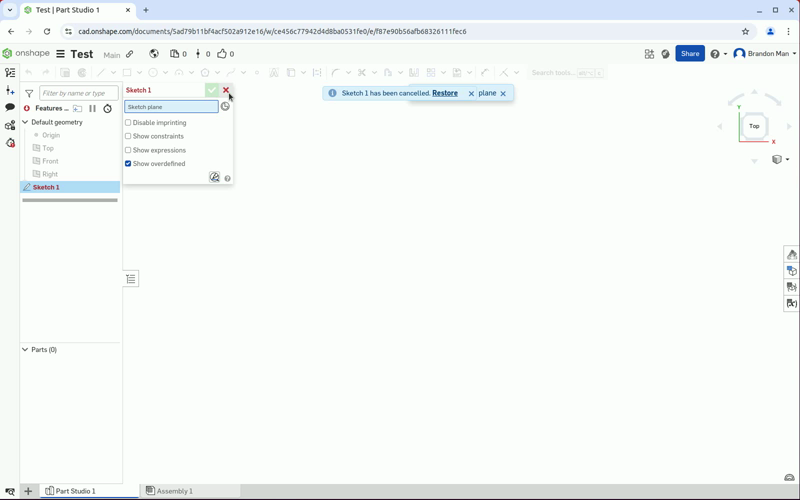
mouse_move(73, 150)
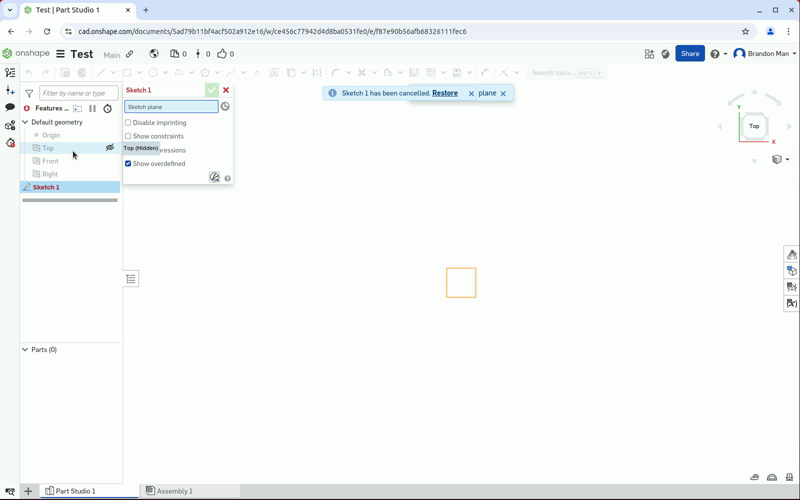
click(73, 150)
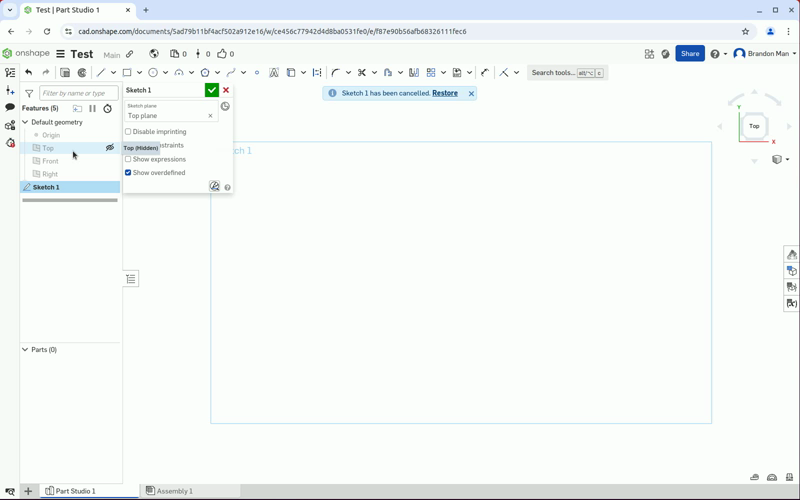
mouse_move(73, 352)
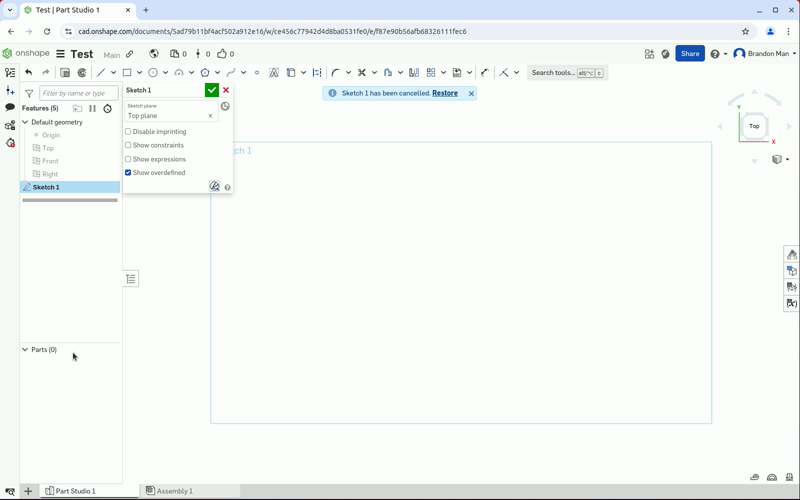
key(y)
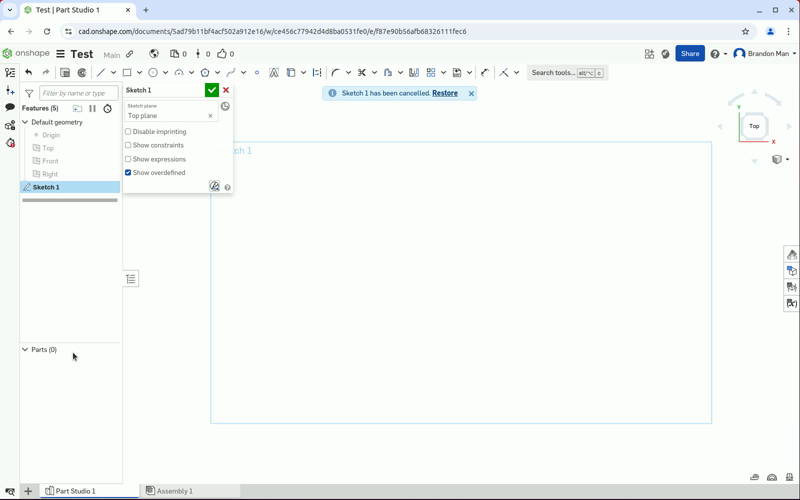
key(c)
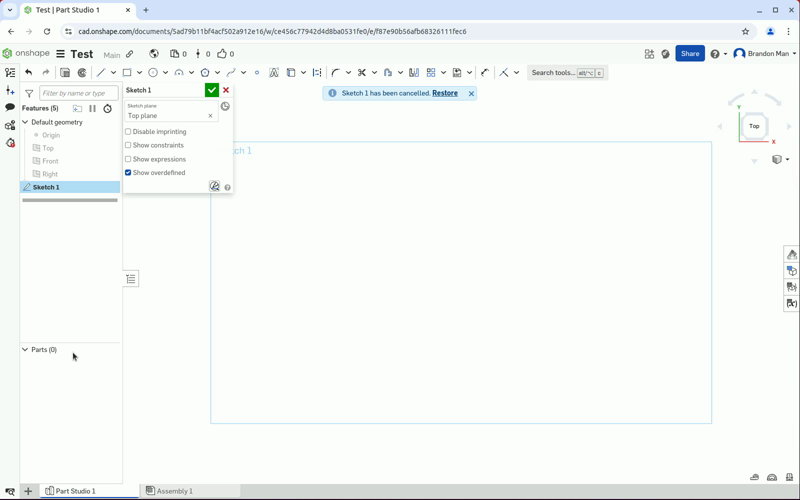
key_down(shift)
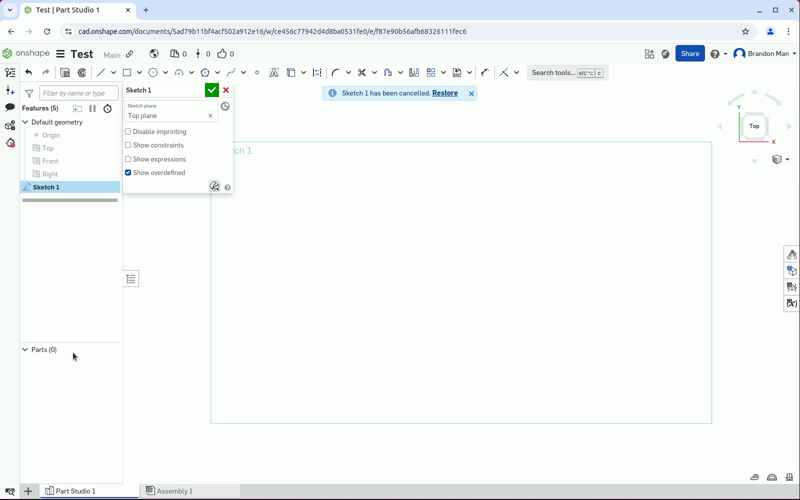
mouse_move(460, 282)
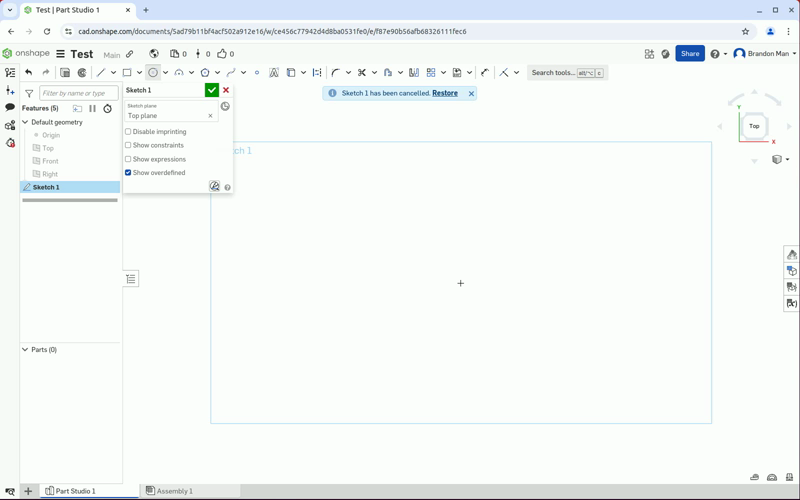
click(460, 282)
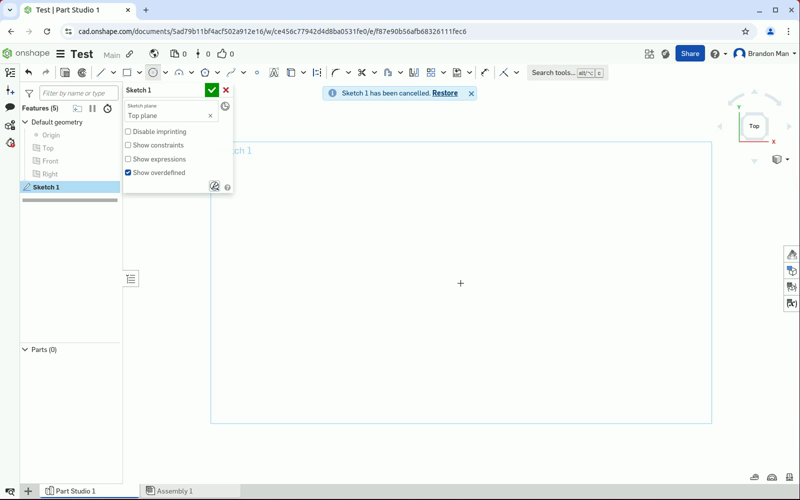
key_up(shift)
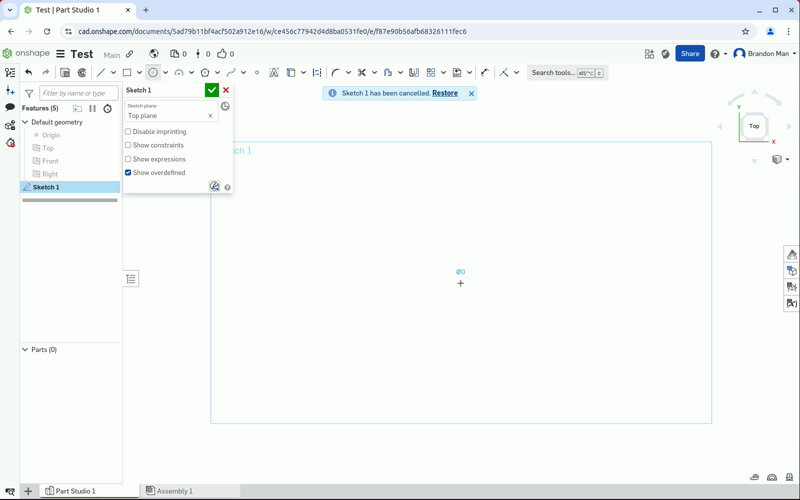
mouse_move(505, 282)
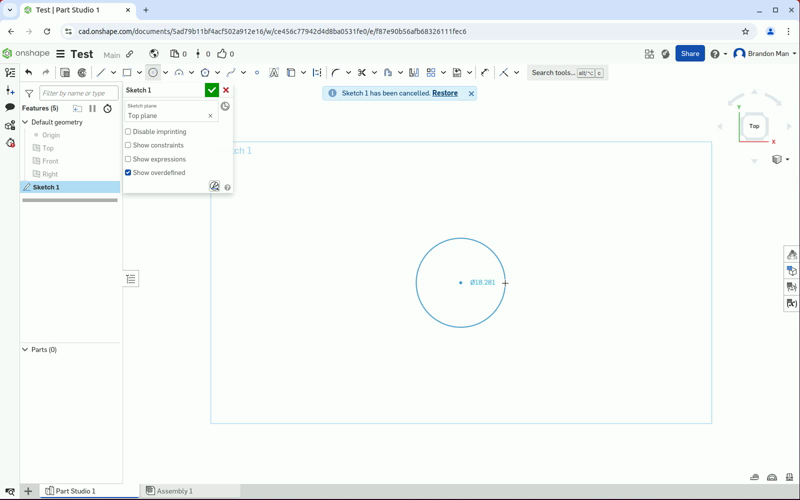
click(505, 282)
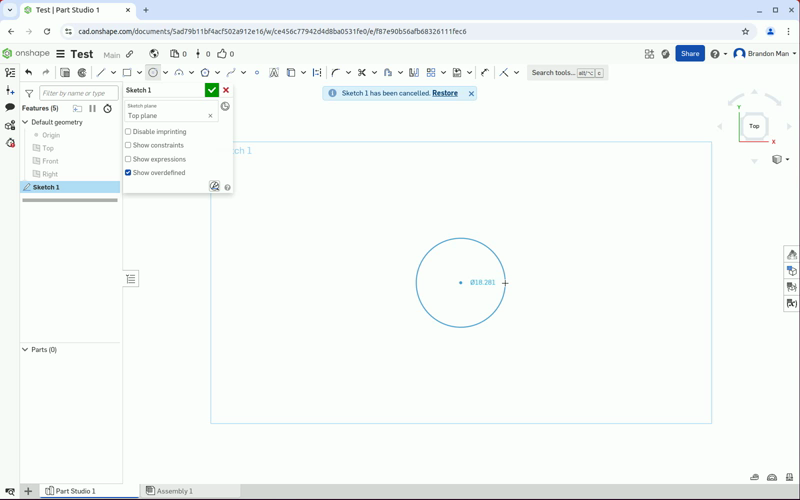
key(esc)
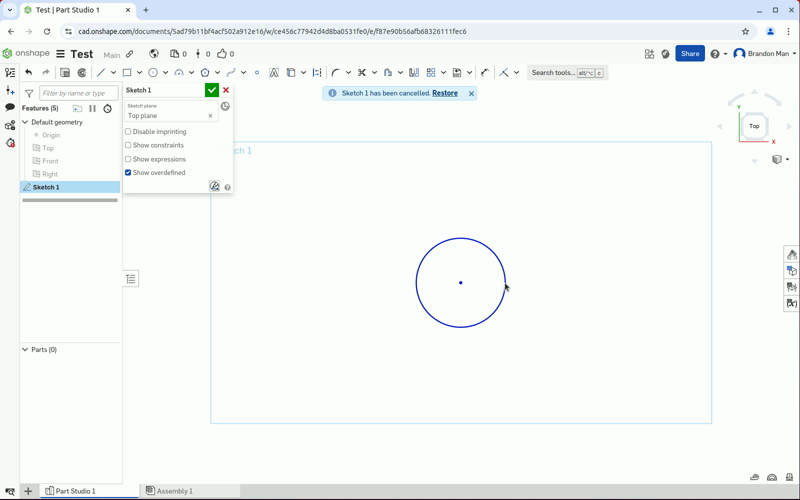
mouse_move(475, 291)
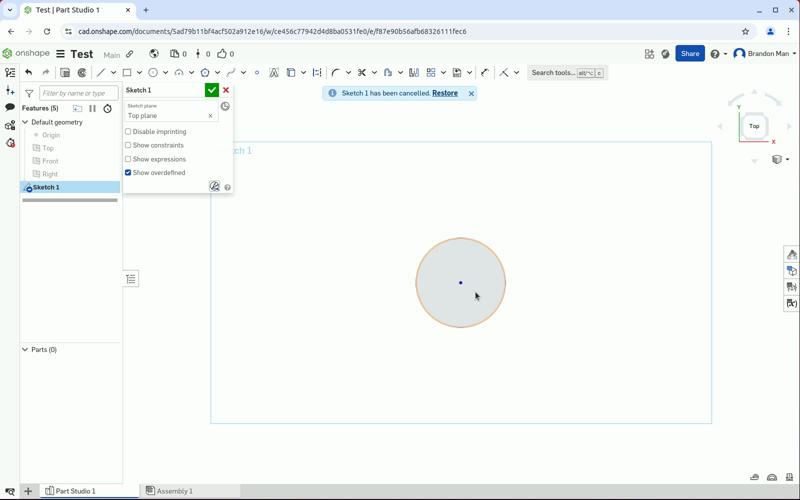
click(475, 291)
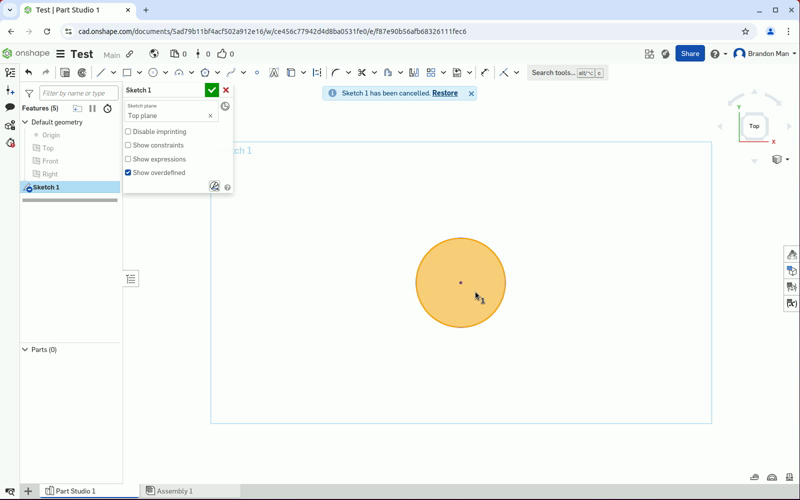
mouse_move(73, 352)
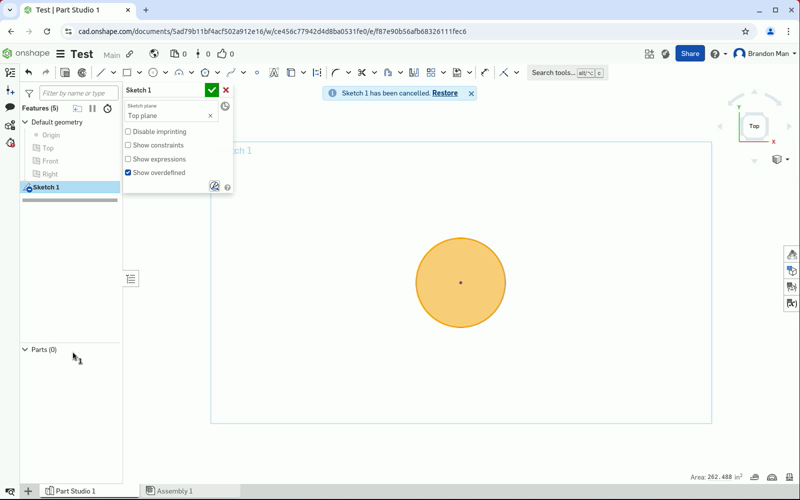
key(shift+y)
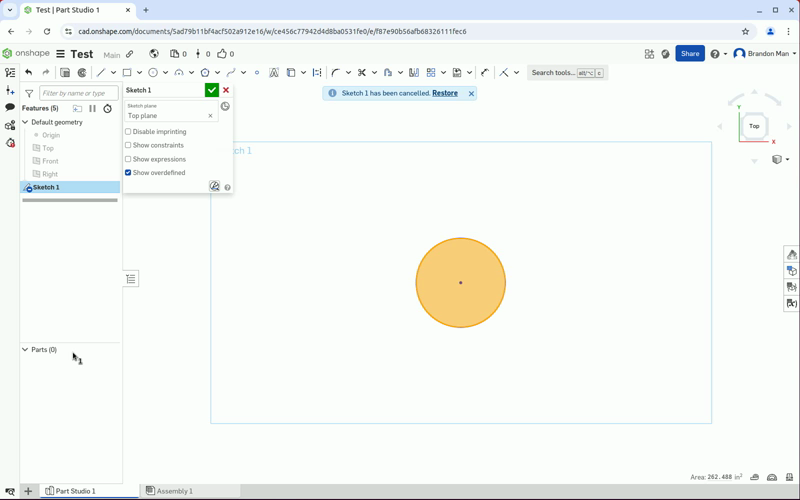
key(shift+e)
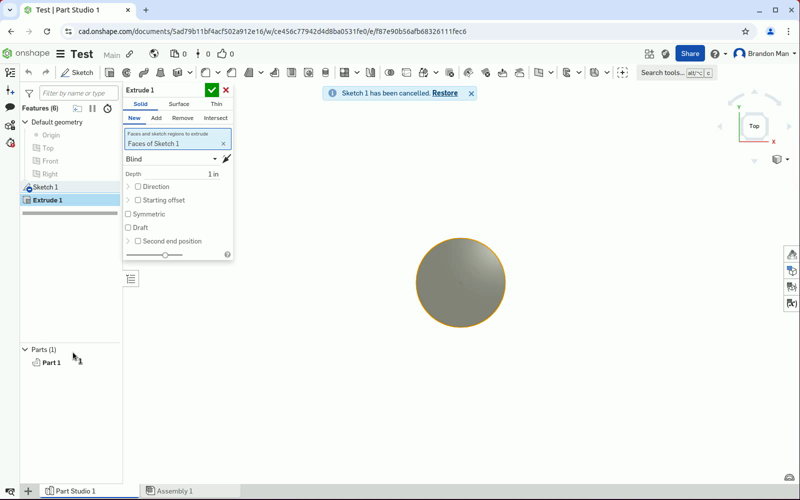
mouse_move(143, 106)
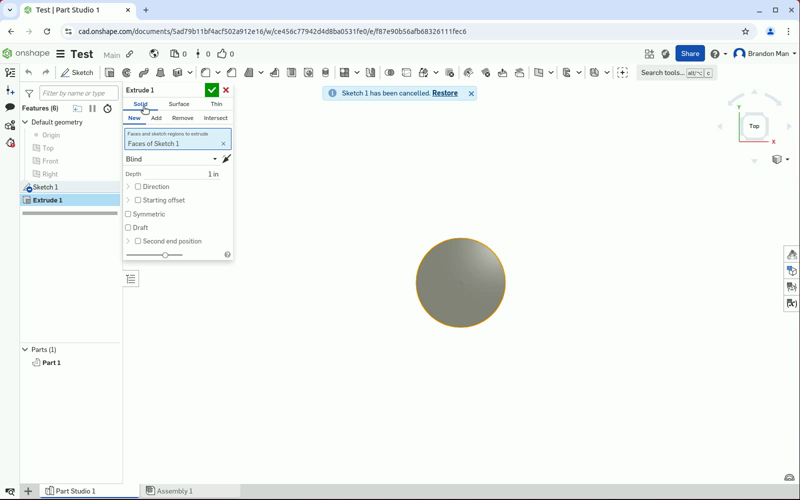
click(143, 106)
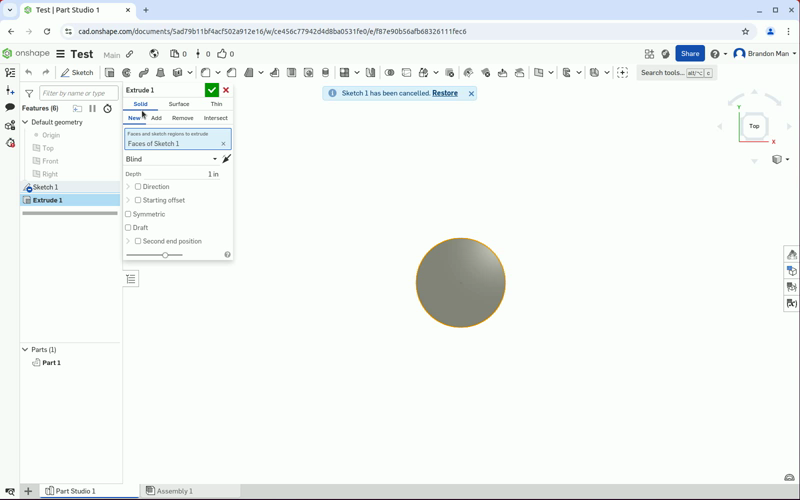
mouse_move(137, 120)
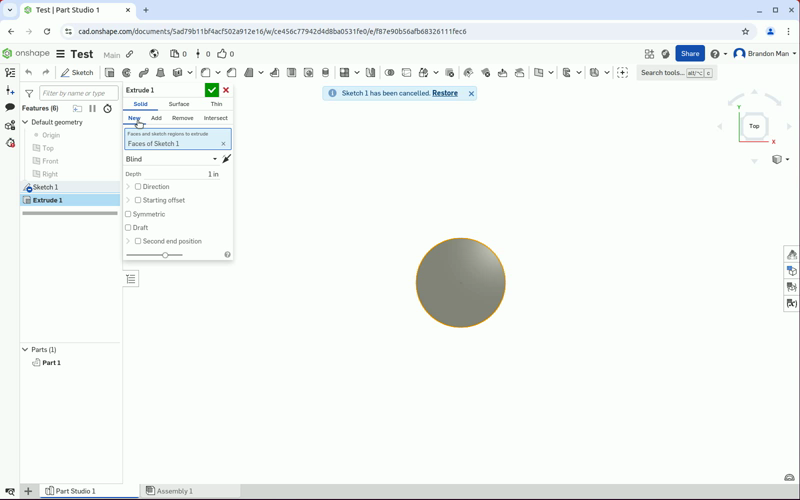
click(137, 120)
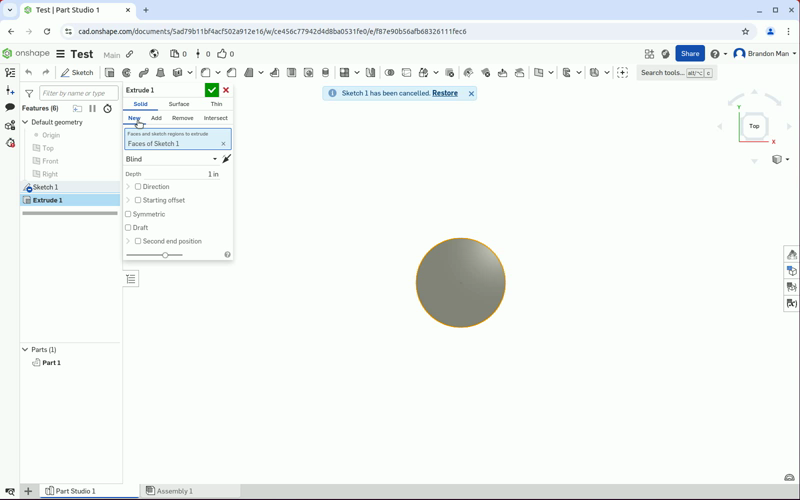
key(tab, 4)
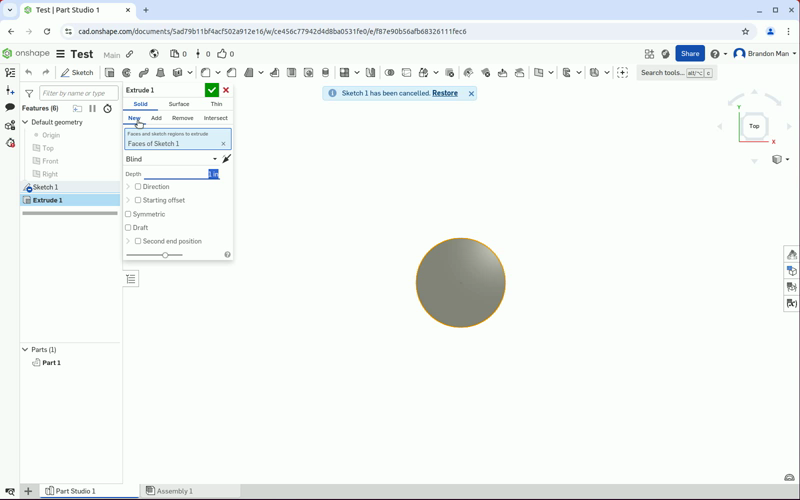
text(9.147)
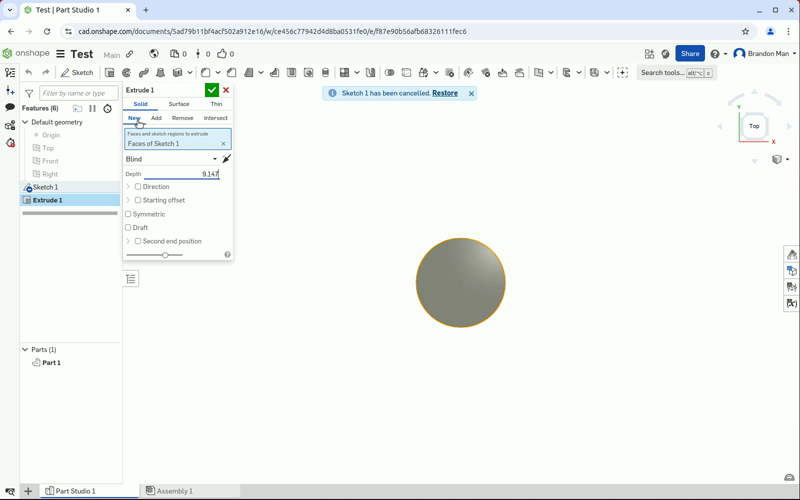
key(enter)
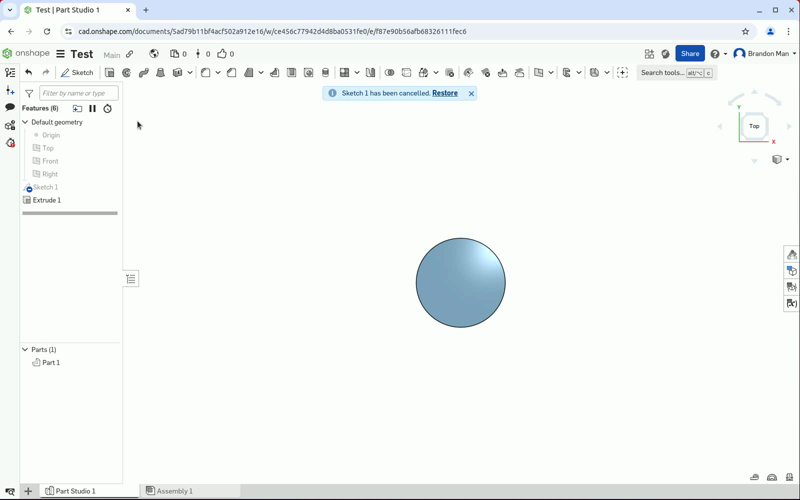
key(shift+h)
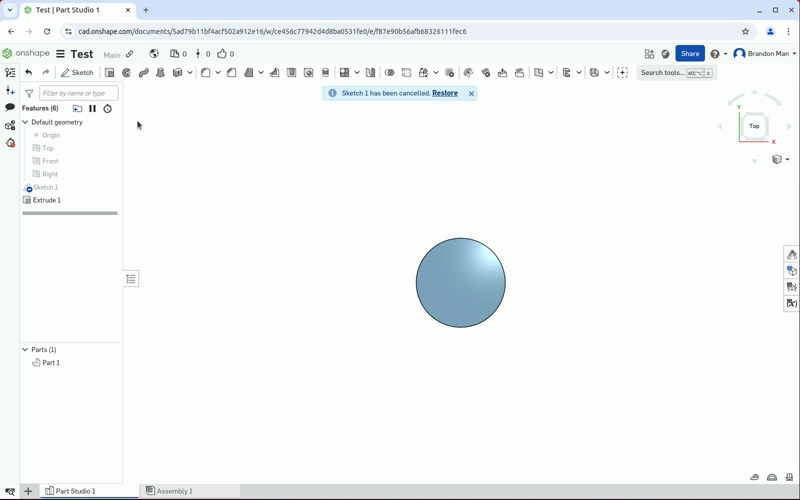
key(shift+h)
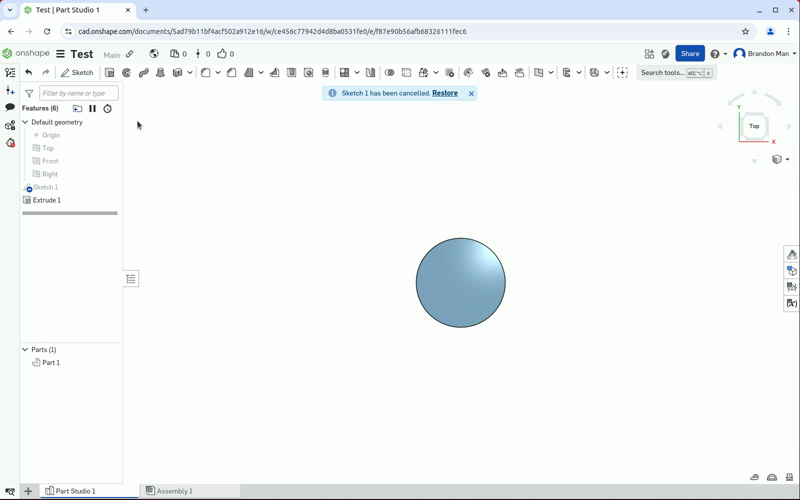
mouse_move(73, 189)
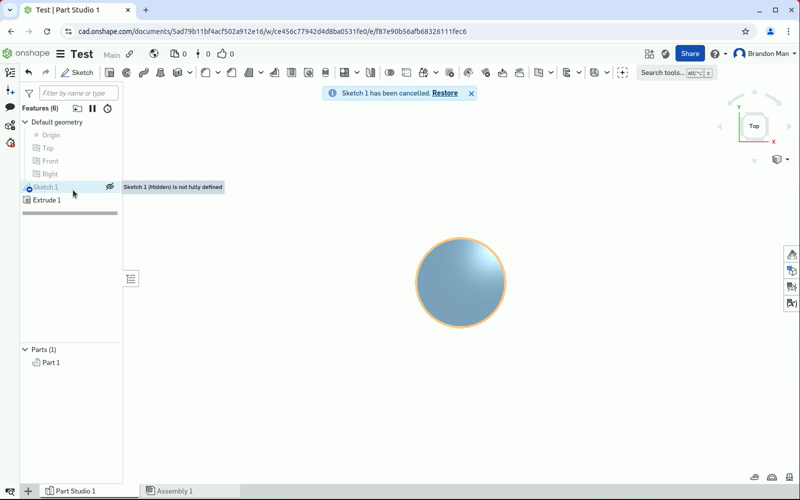
click(73, 189)
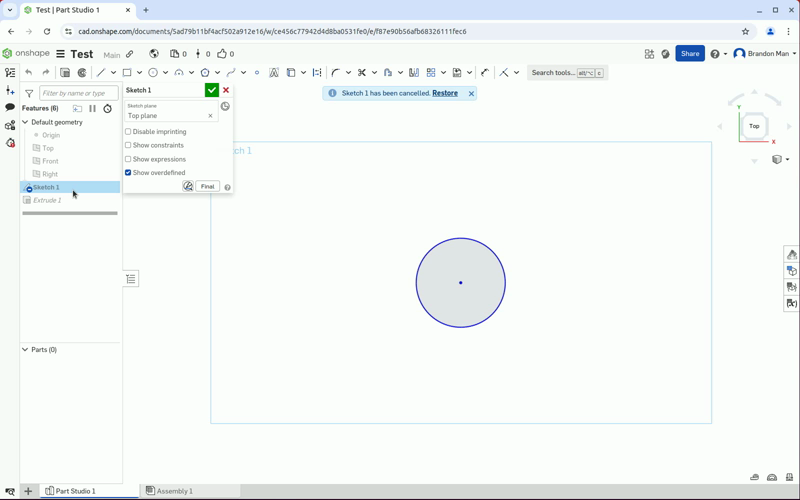
mouse_move(229, 92)
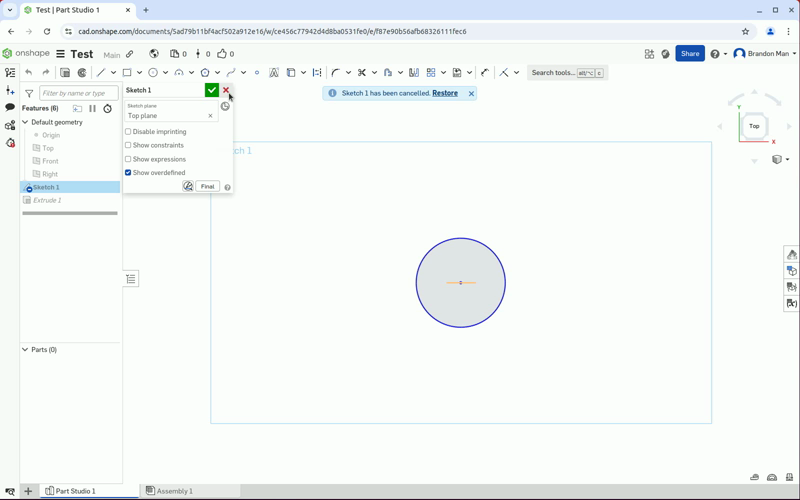
click(229, 92)
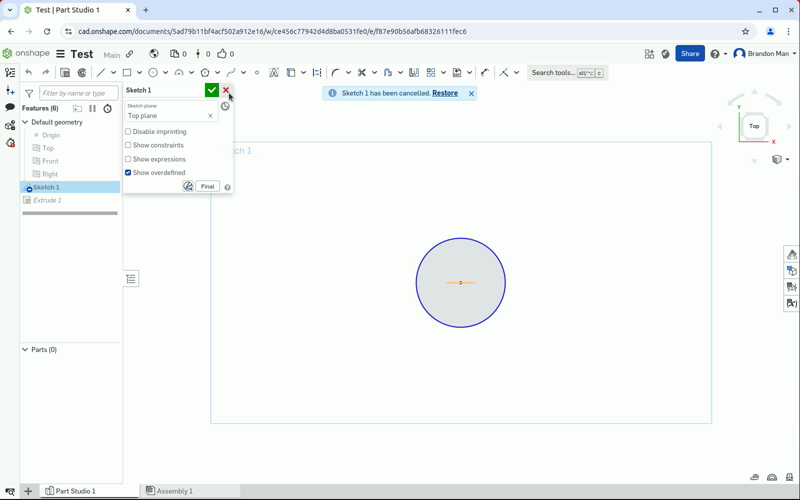
key(shift+s)
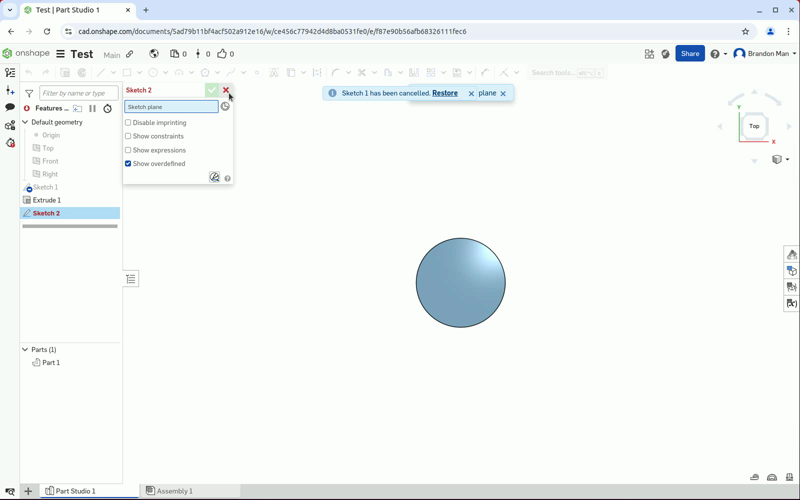
mouse_move(73, 150)
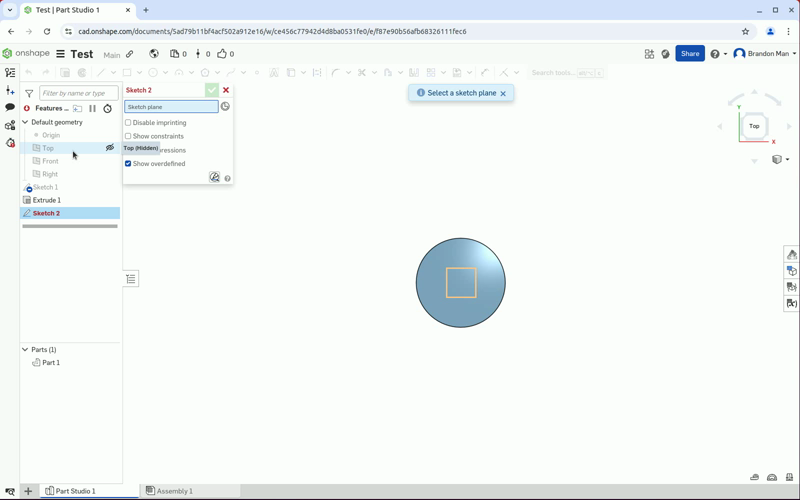
click(73, 150)
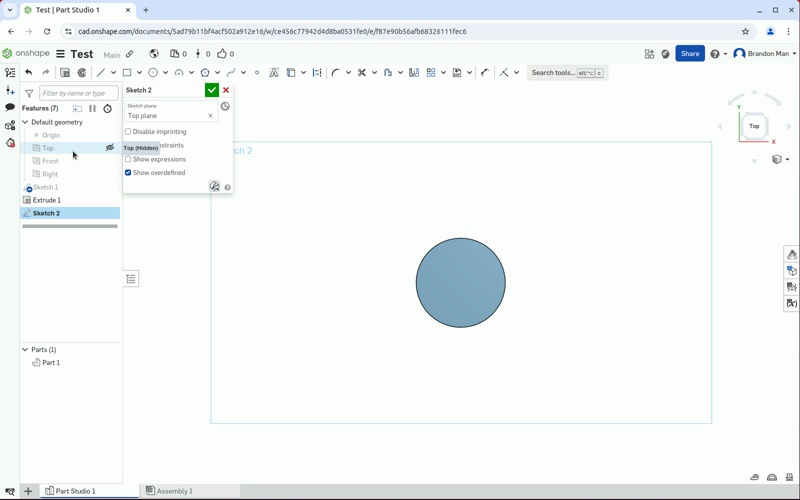
mouse_move(73, 352)
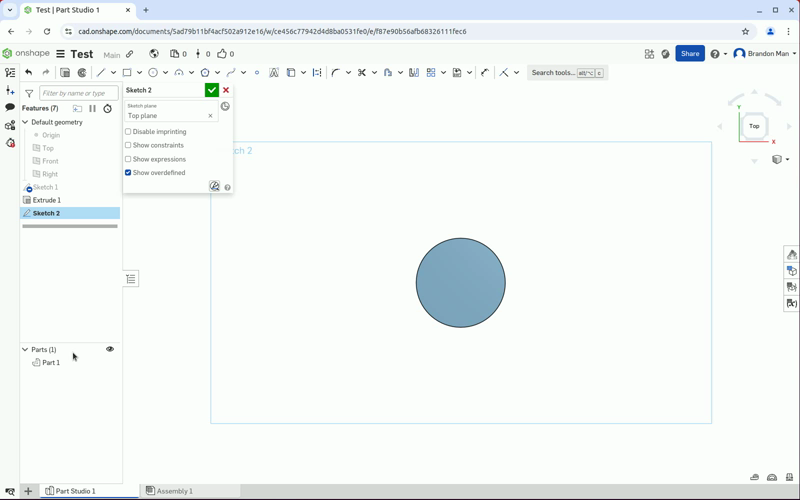
key(y)
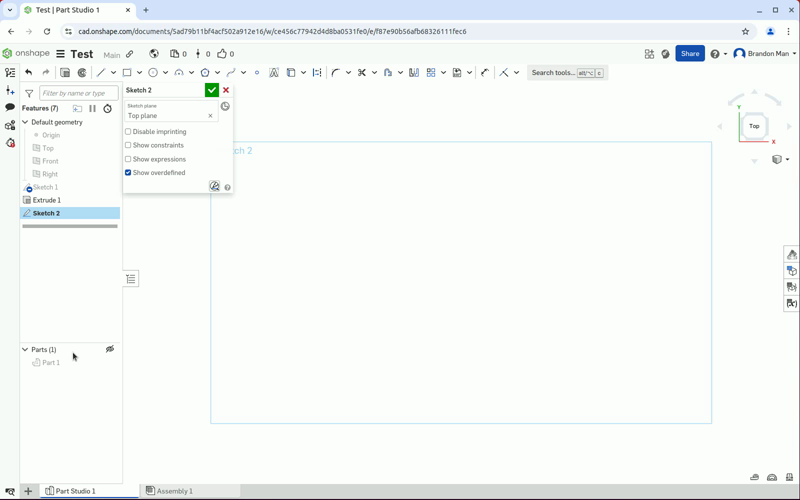
key(c)
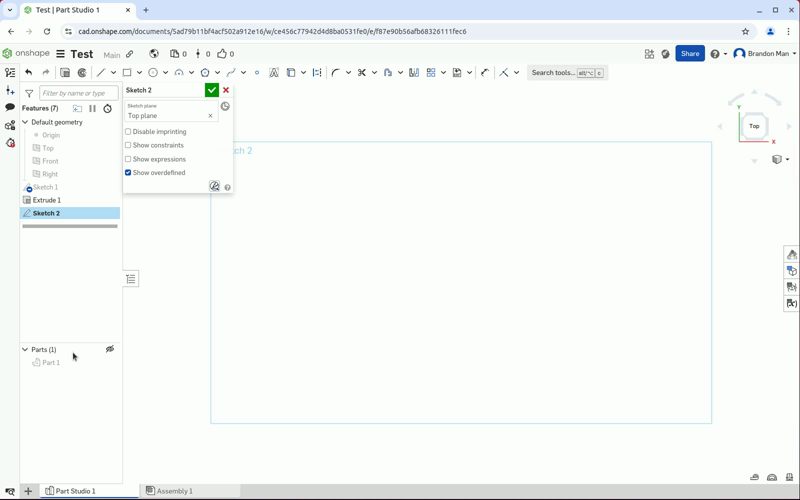
key_down(shift)
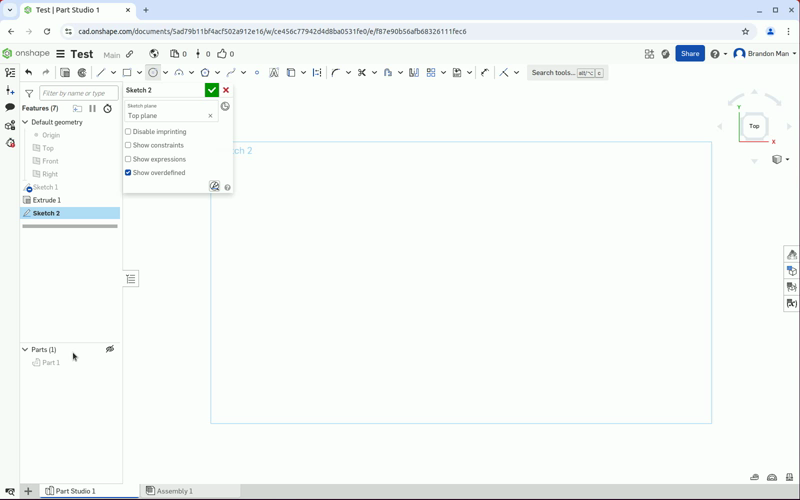
mouse_move(461, 282)
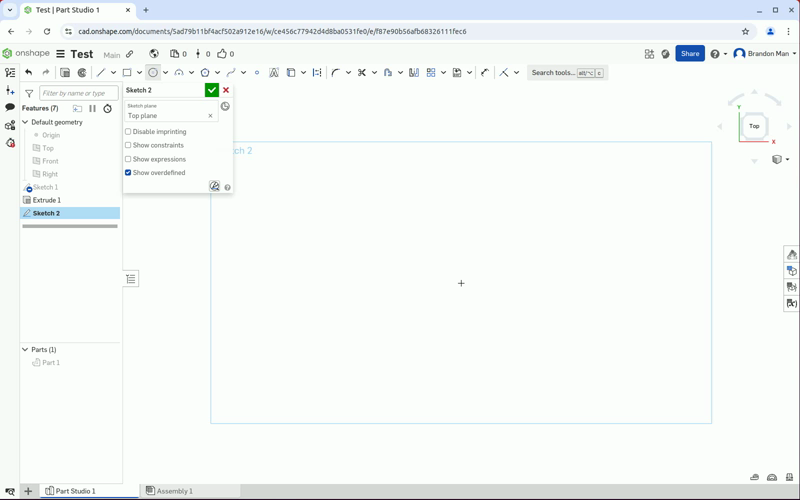
click(461, 282)
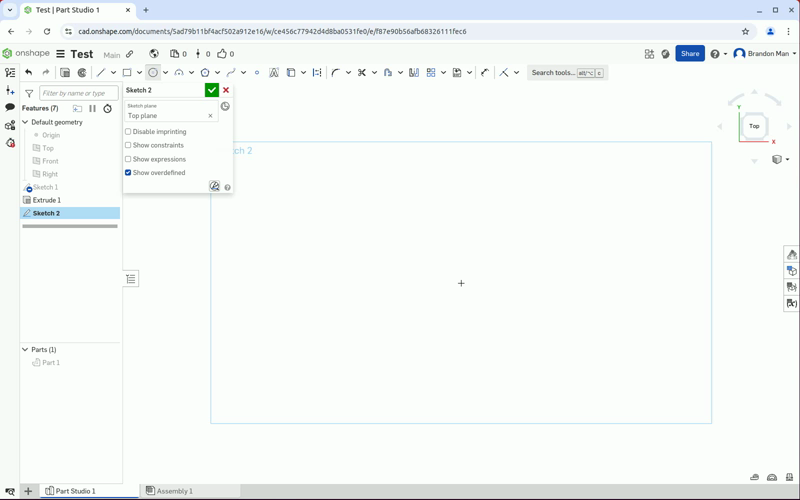
key_up(shift)
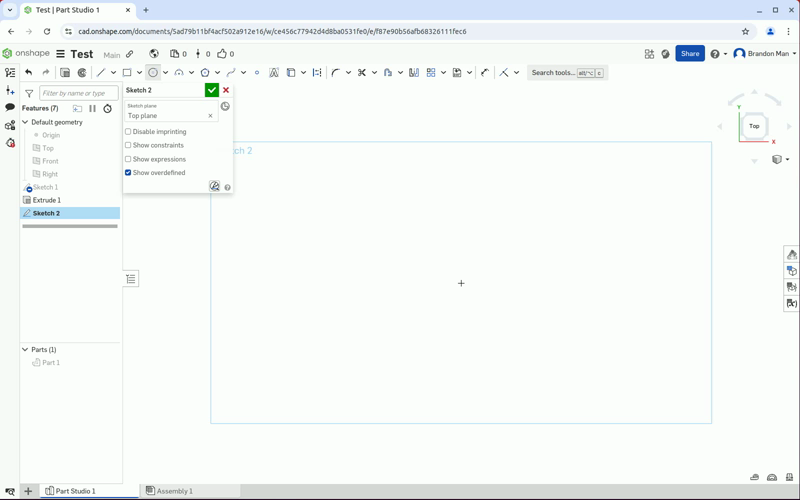
mouse_move(574, 282)
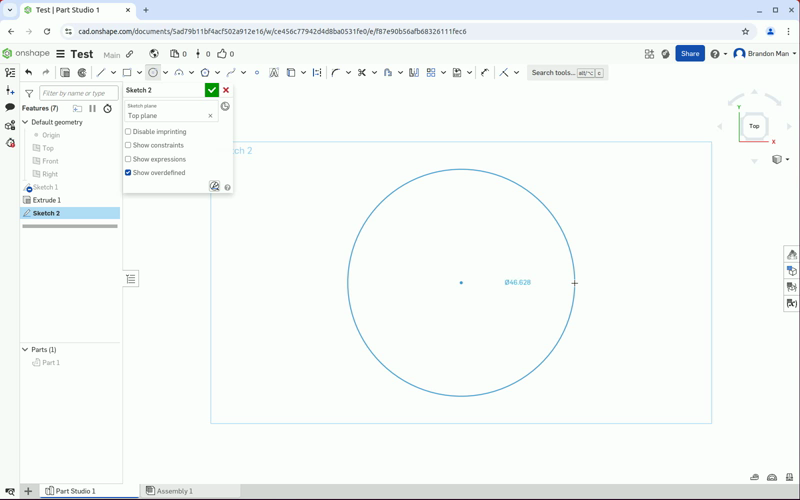
click(574, 282)
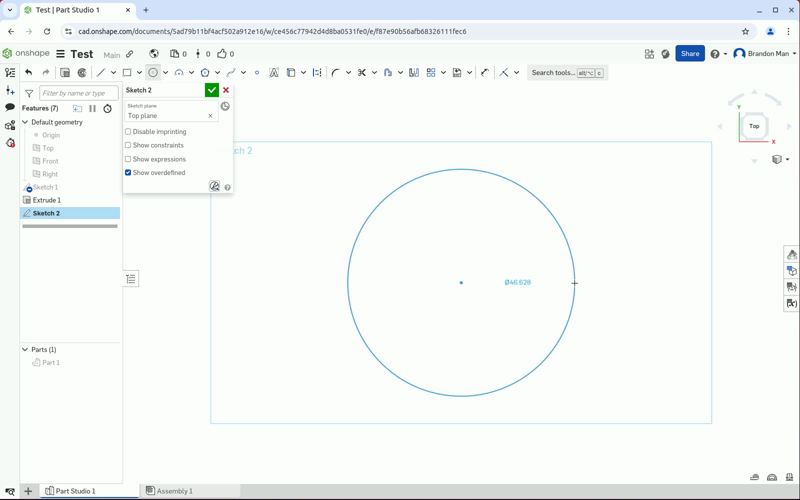
key(esc)
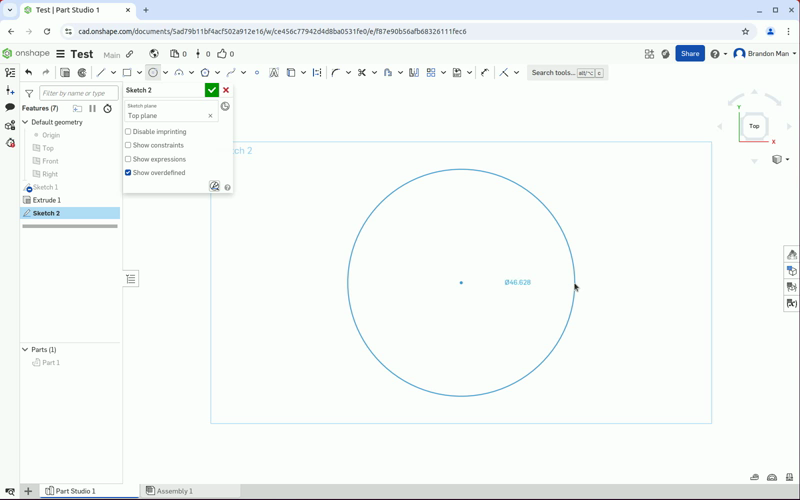
mouse_move(473, 333)
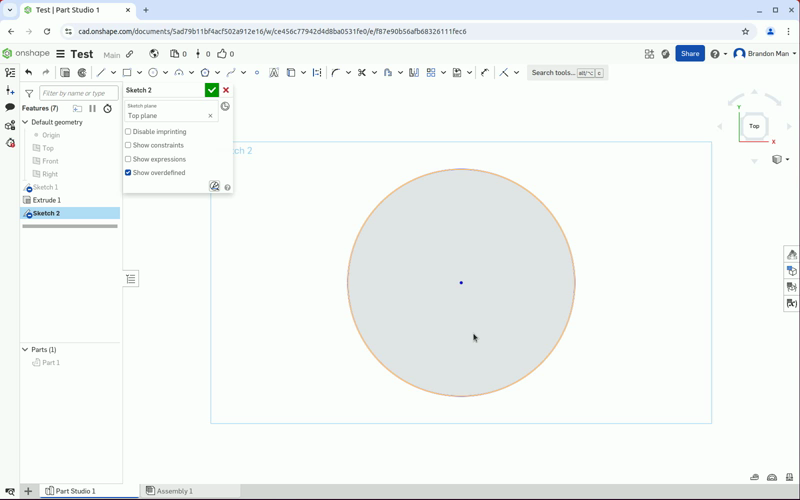
click(473, 333)
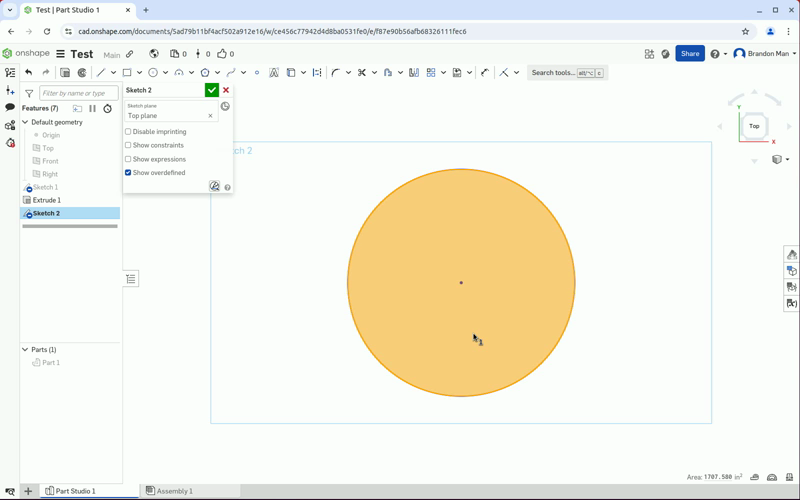
mouse_move(73, 352)
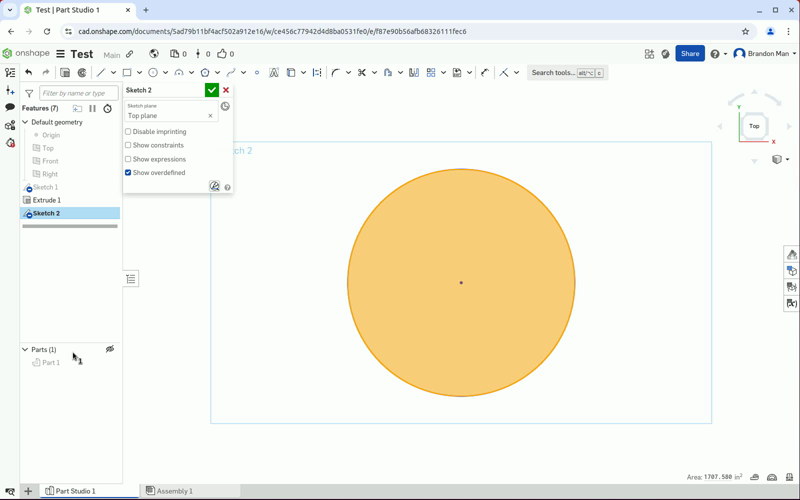
key(shift+y)
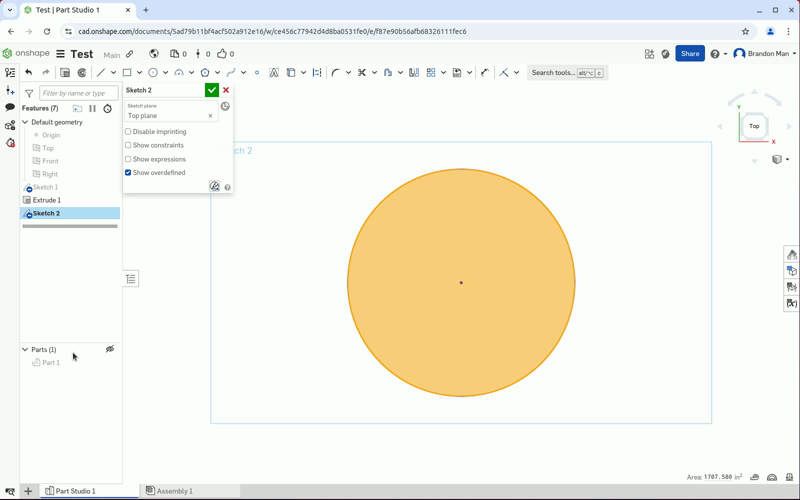
key(shift+e)
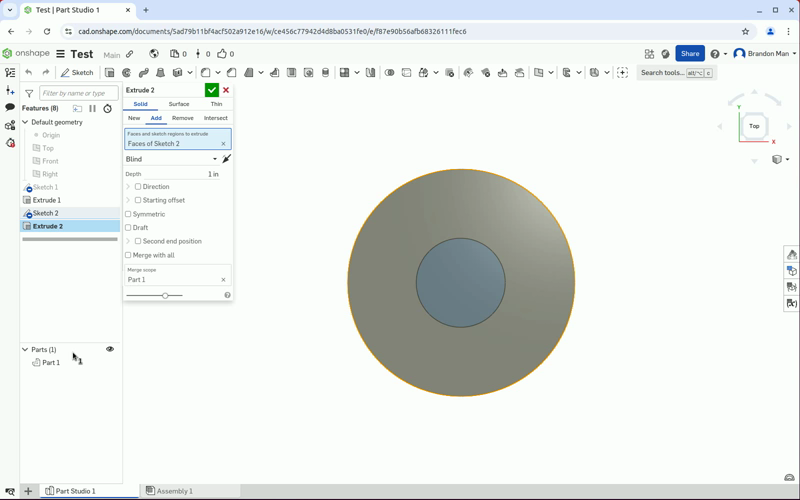
mouse_move(143, 106)
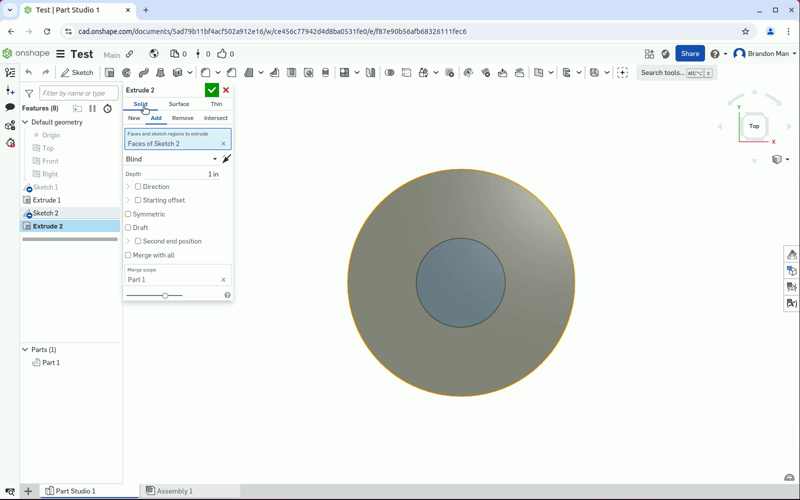
click(143, 106)
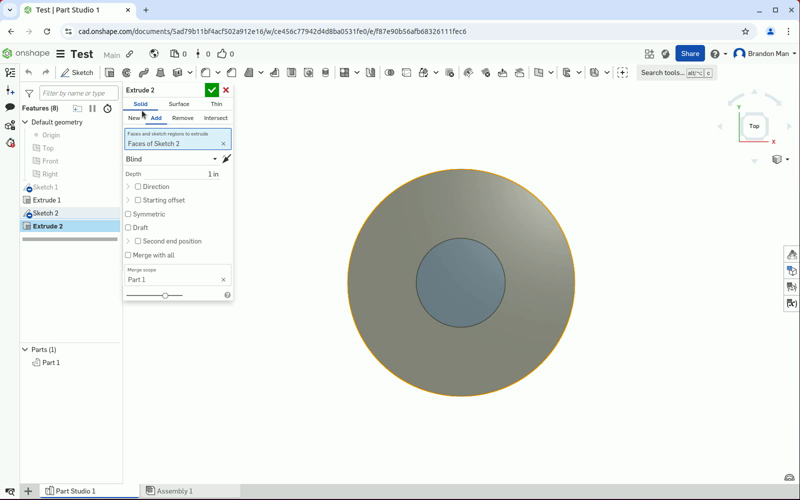
mouse_move(137, 120)
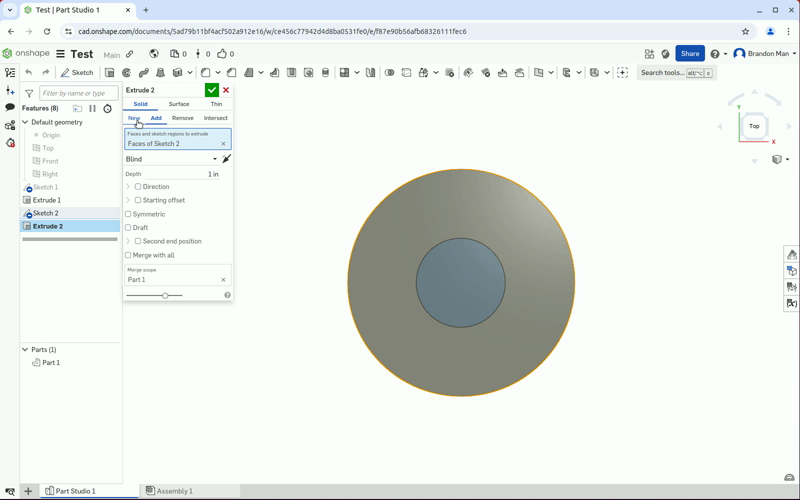
click(137, 120)
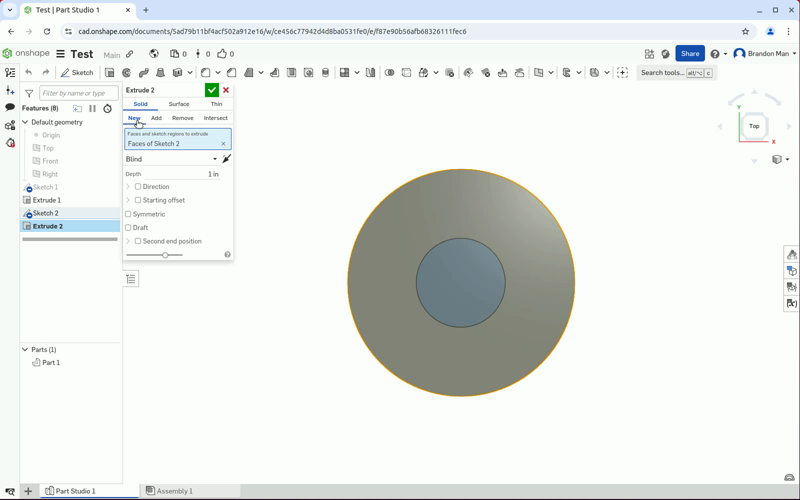
key(tab, 4)
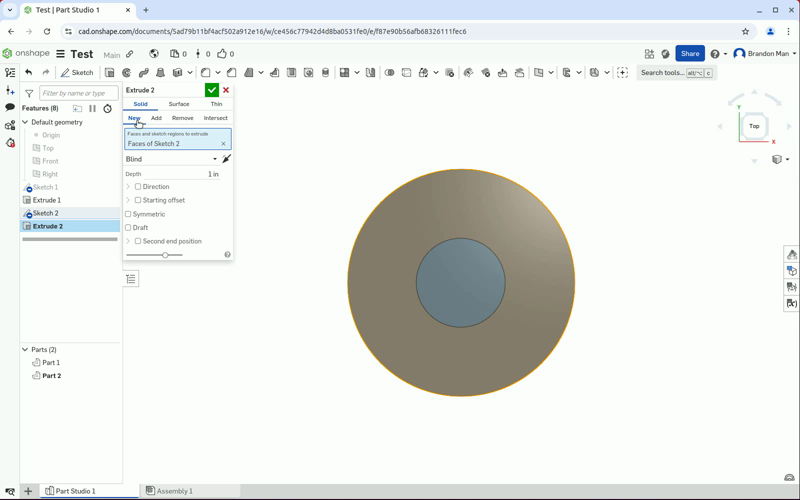
text(9.147)
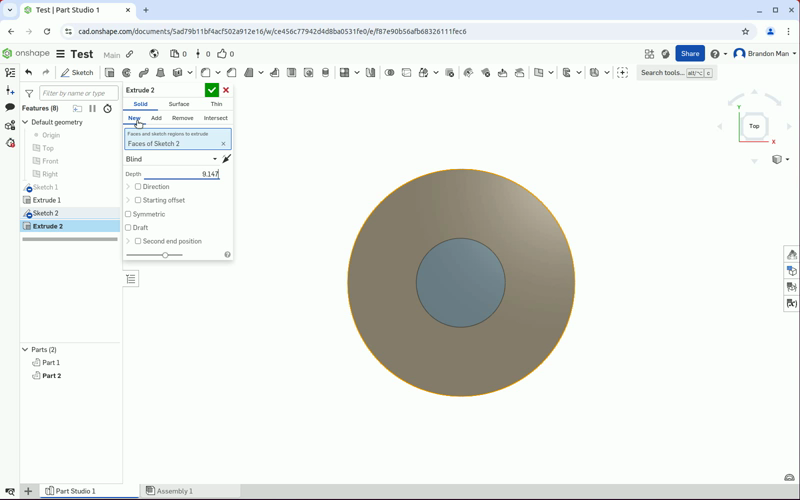
key(enter)
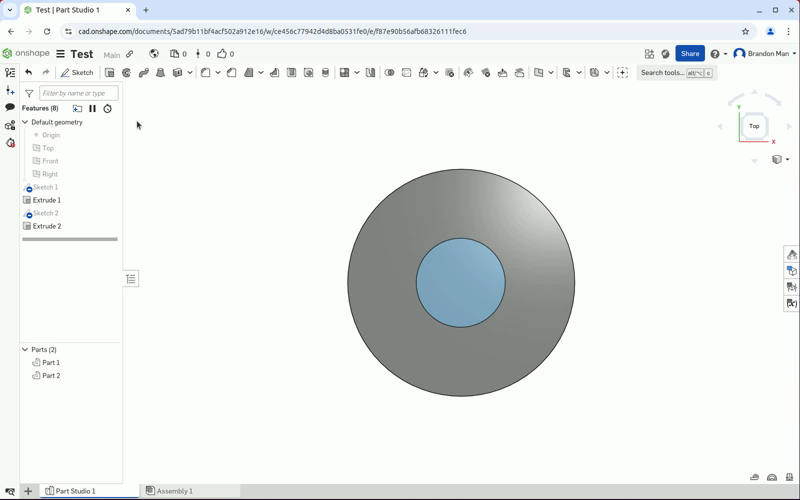
key(shift+h)
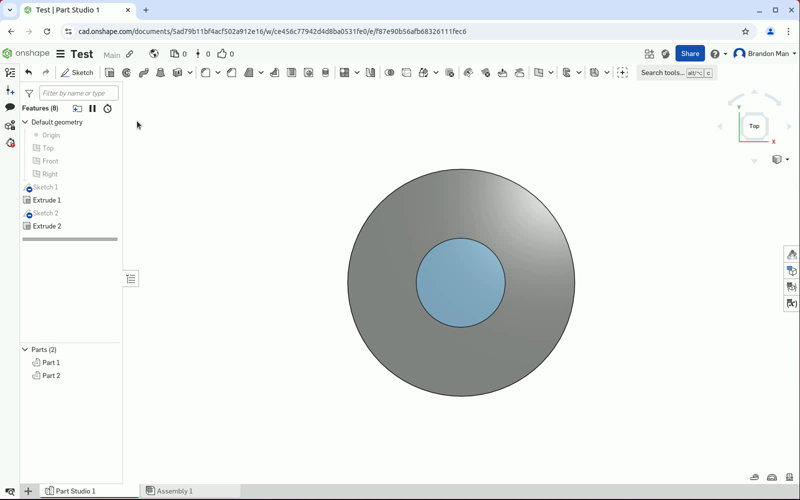
key(shift+h)
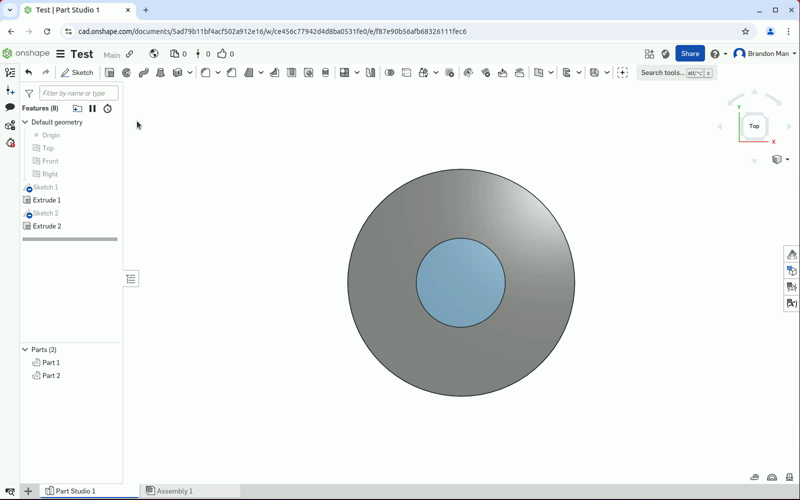
key(shift+7)
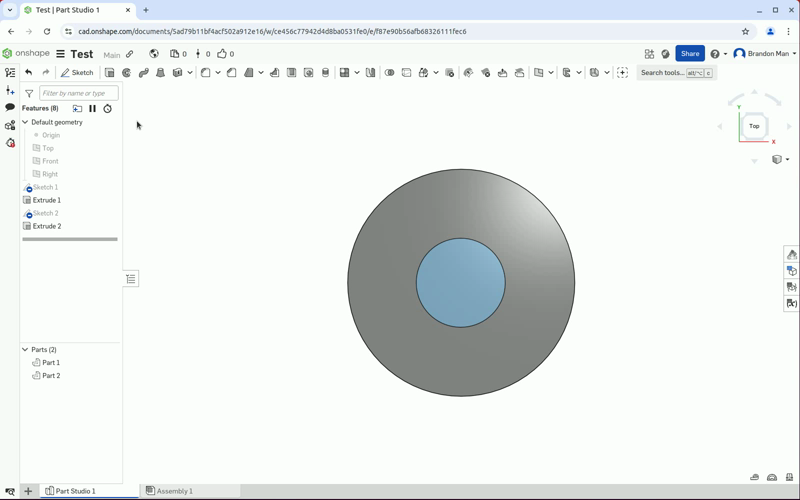
key(up, 3)
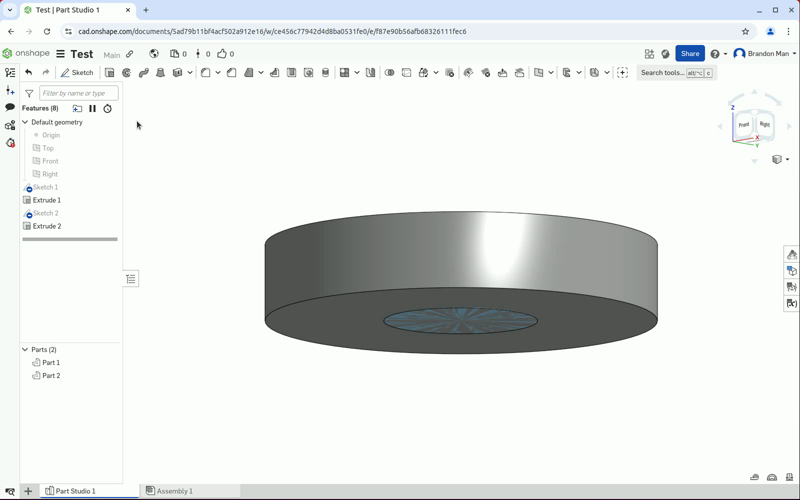
key(left, 3)
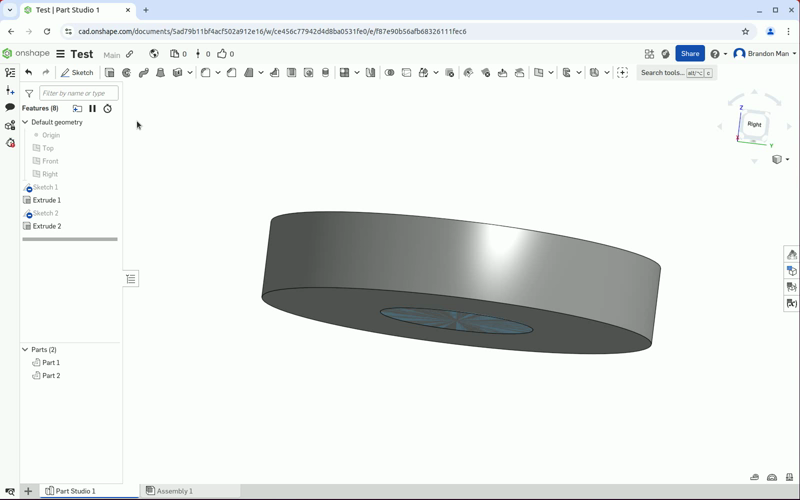
key(right, 3)
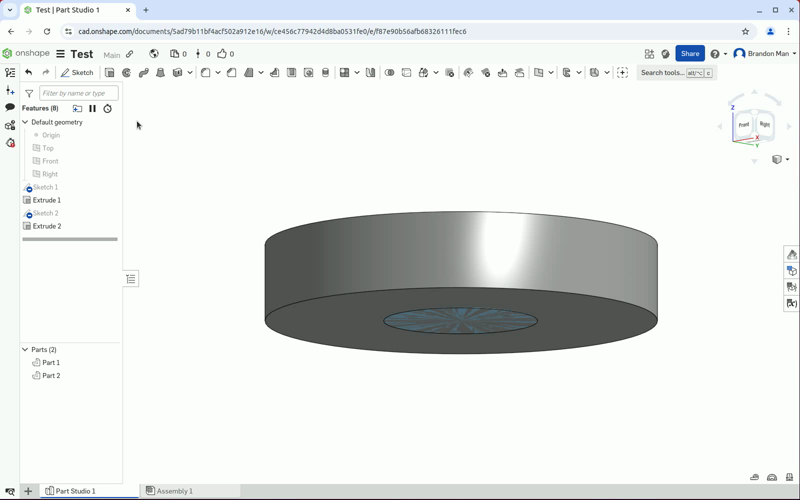
key(down, 3)
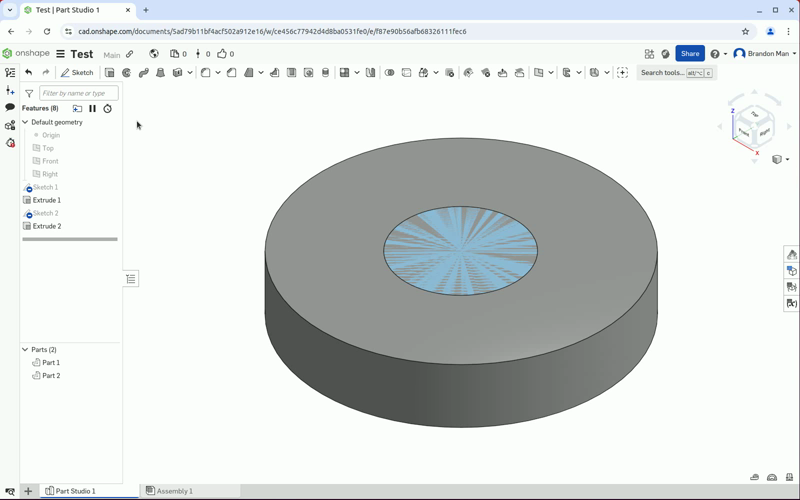
mouse_move(73, 189)
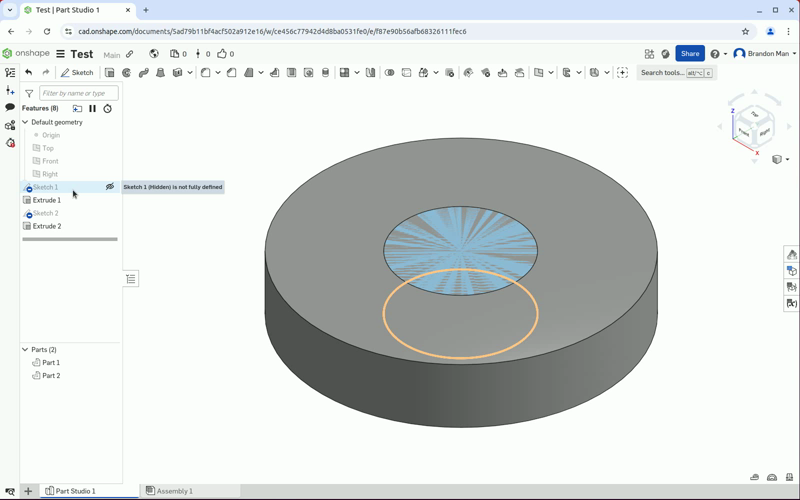
click(73, 189)